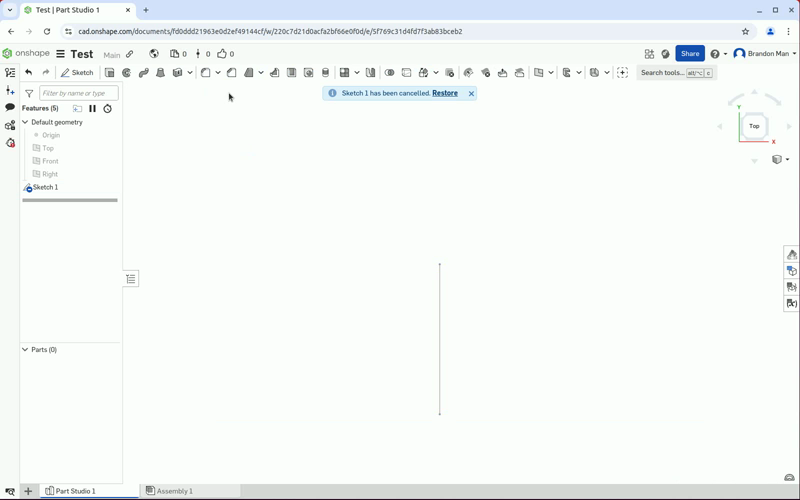
key(shift+h)
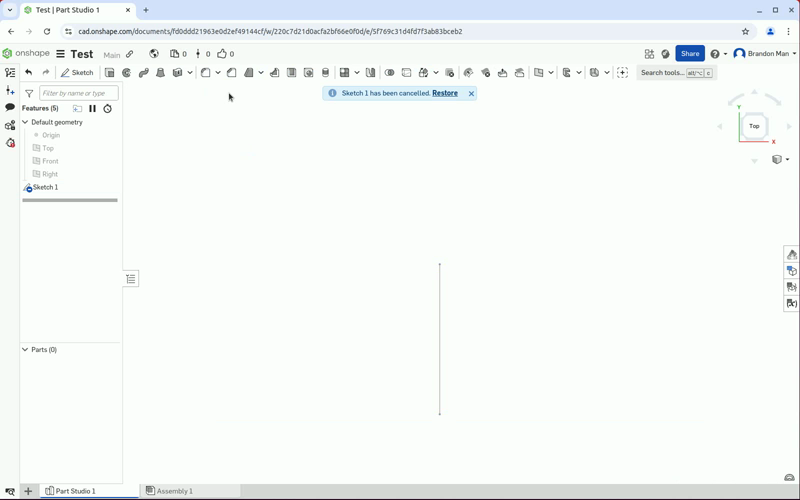
key(shift+s)
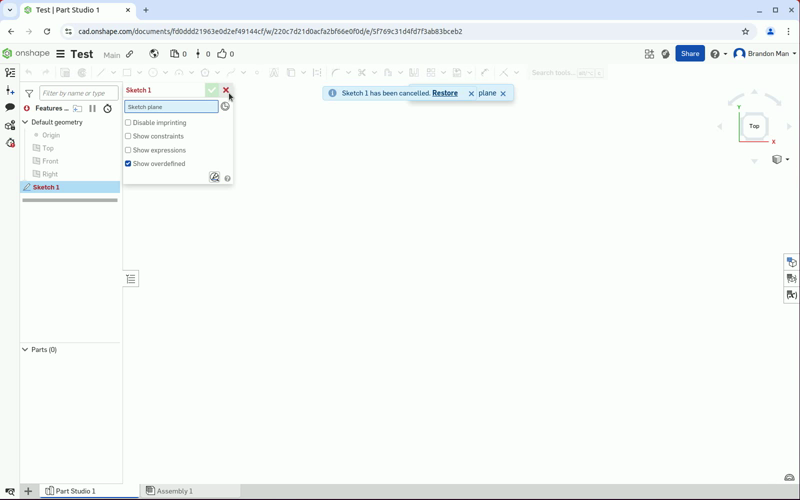
mouse_move(73, 150)
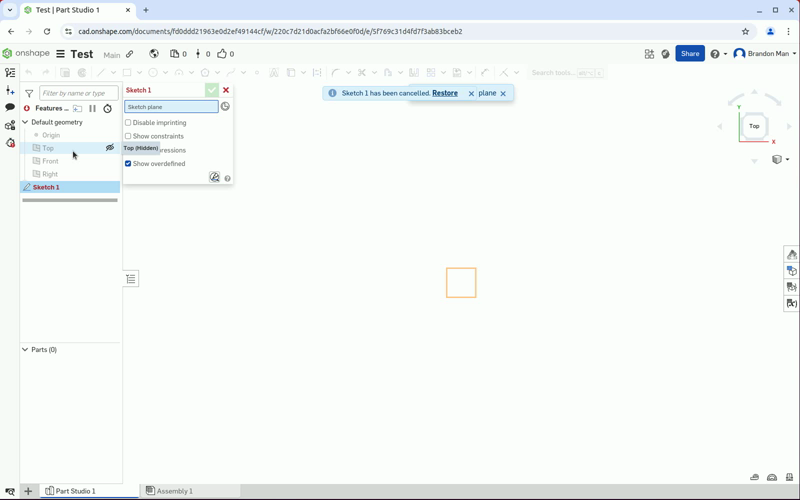
click(73, 150)
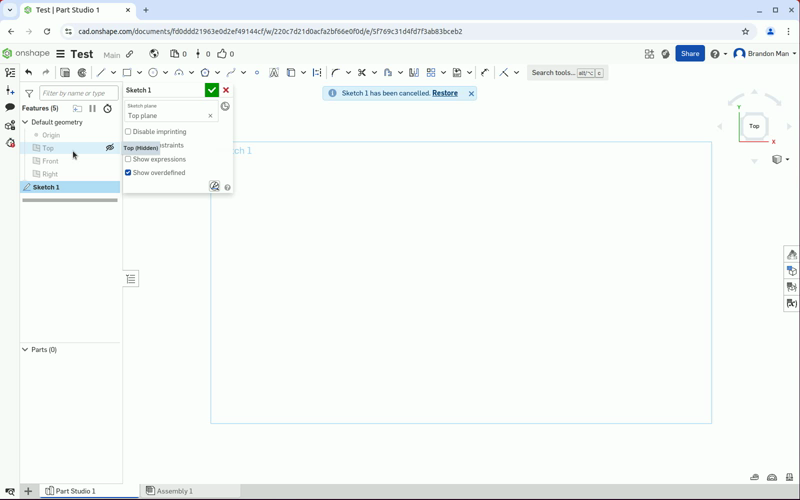
mouse_move(73, 352)
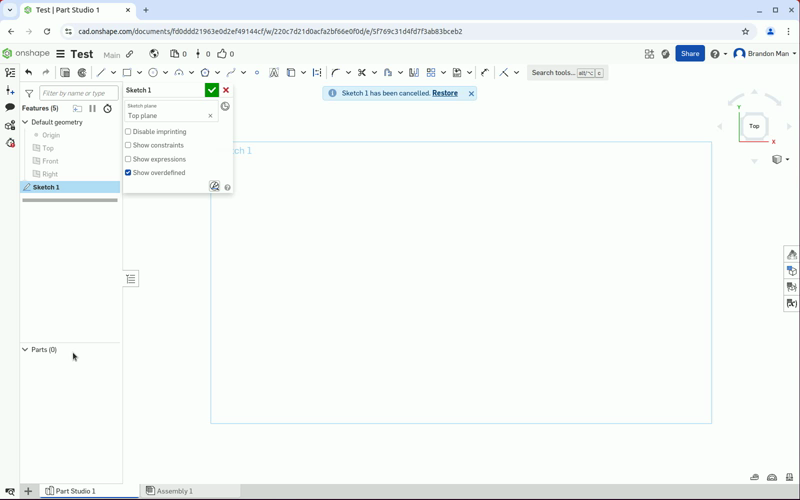
key(y)
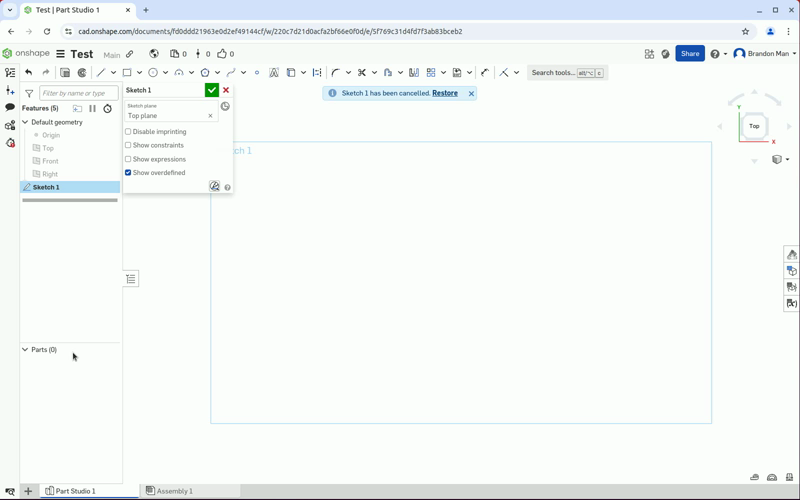
key(c)
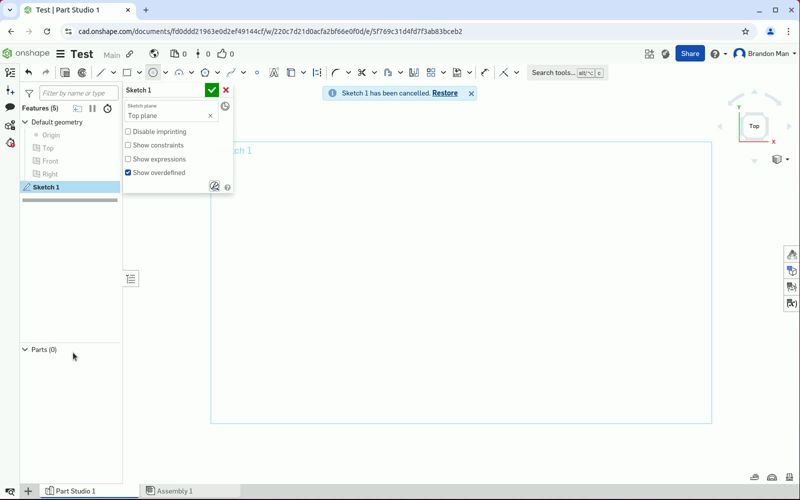
key_down(shift)
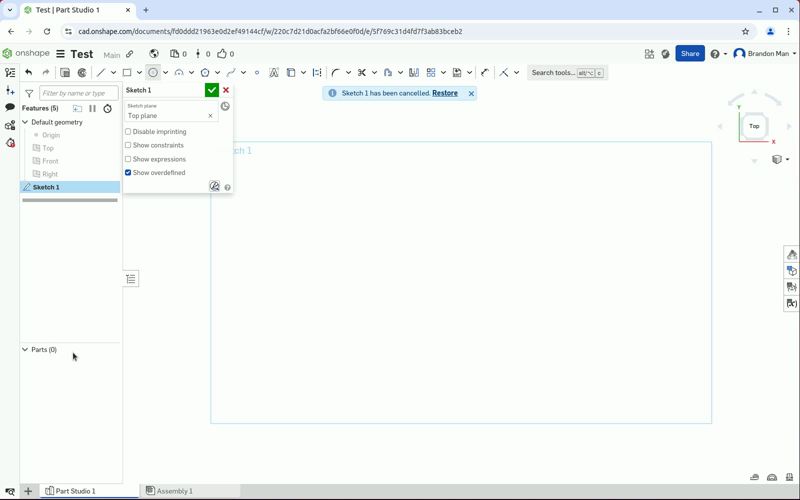
mouse_move(461, 282)
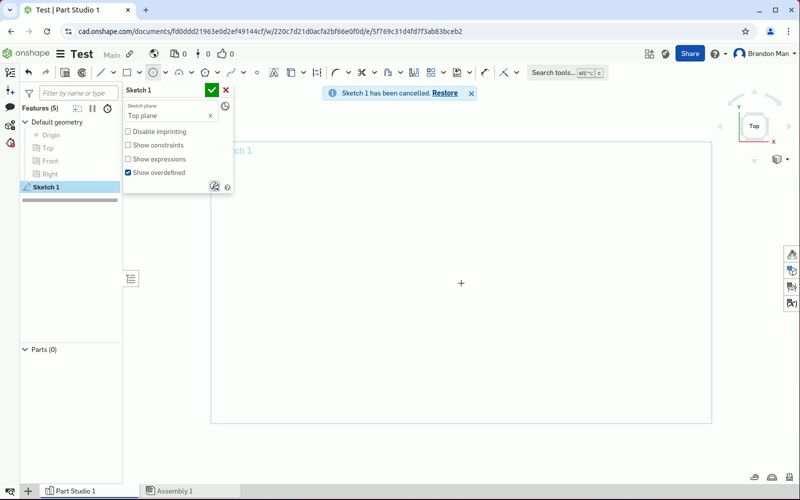
click(461, 282)
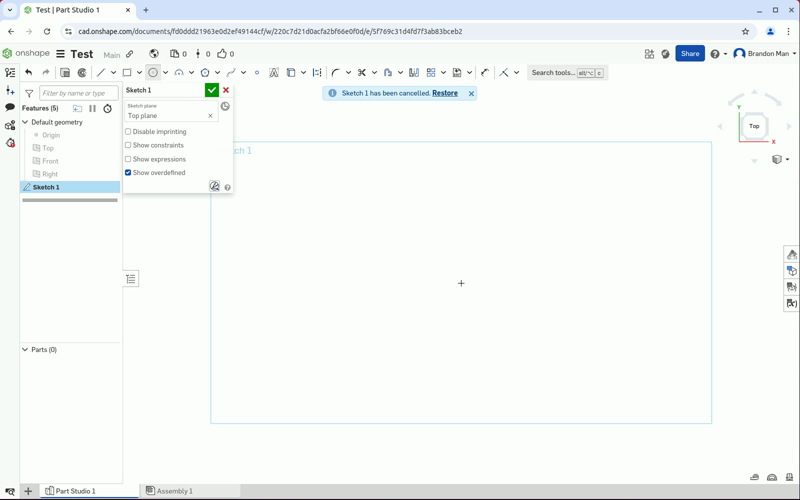
key_up(shift)
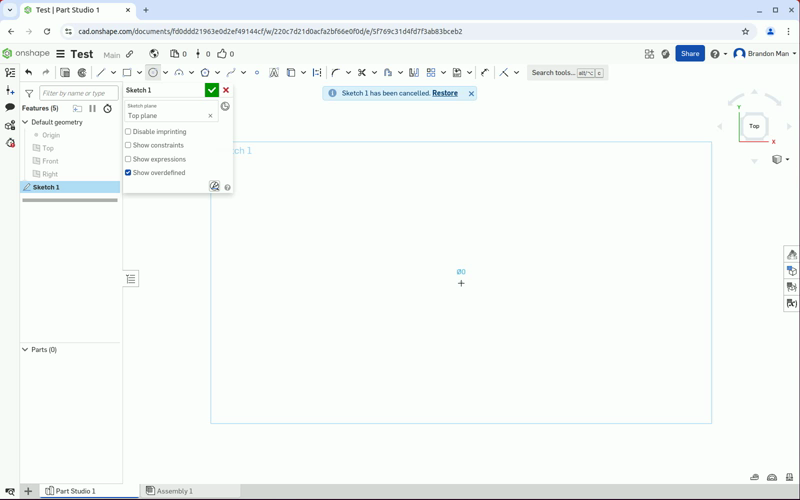
mouse_move(521, 282)
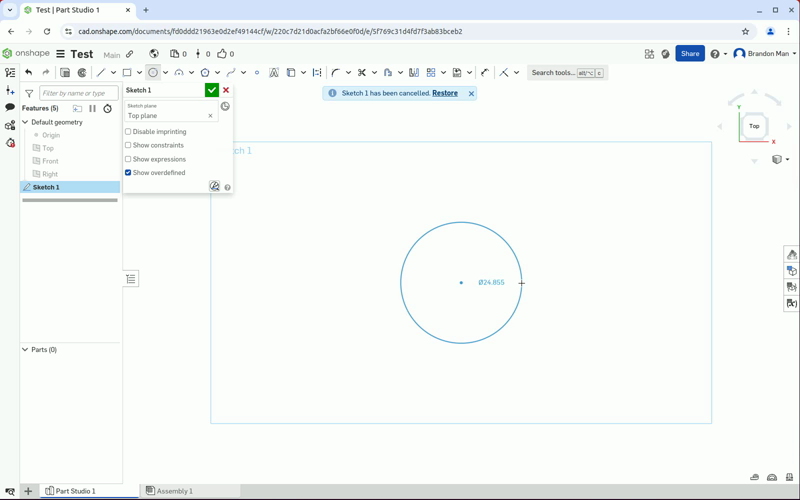
click(521, 282)
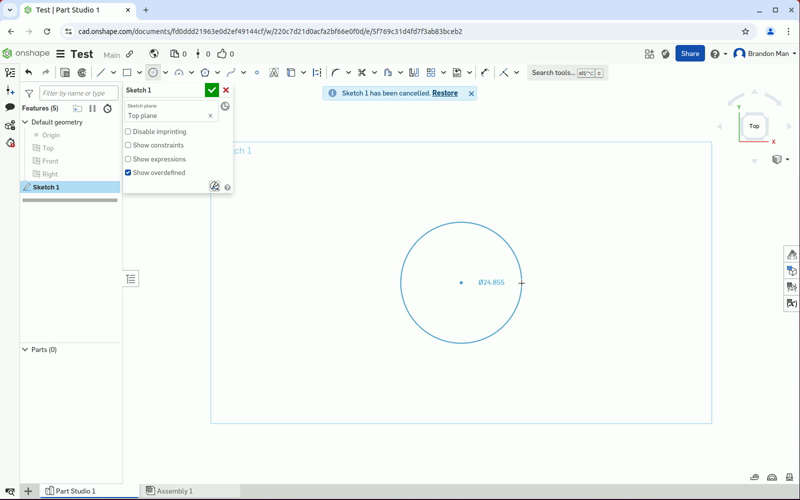
key(esc)
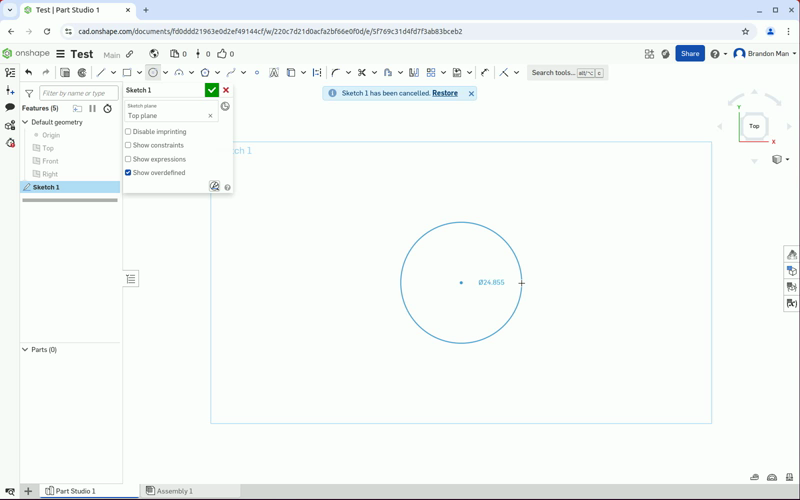
mouse_move(468, 277)
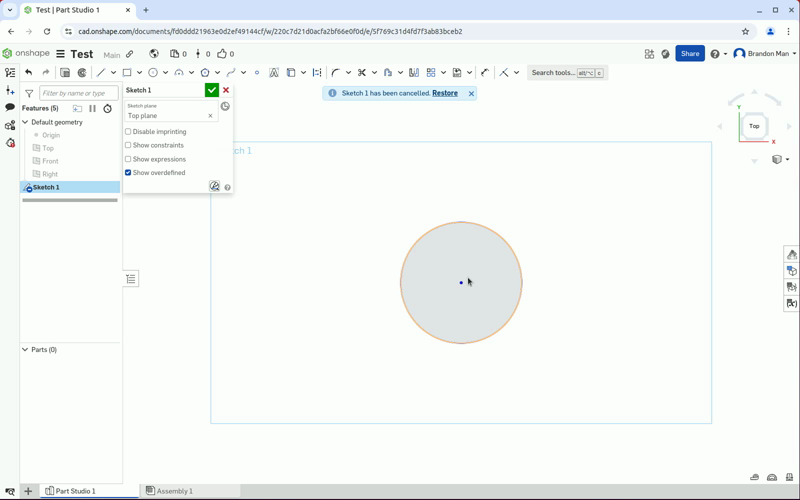
click(468, 277)
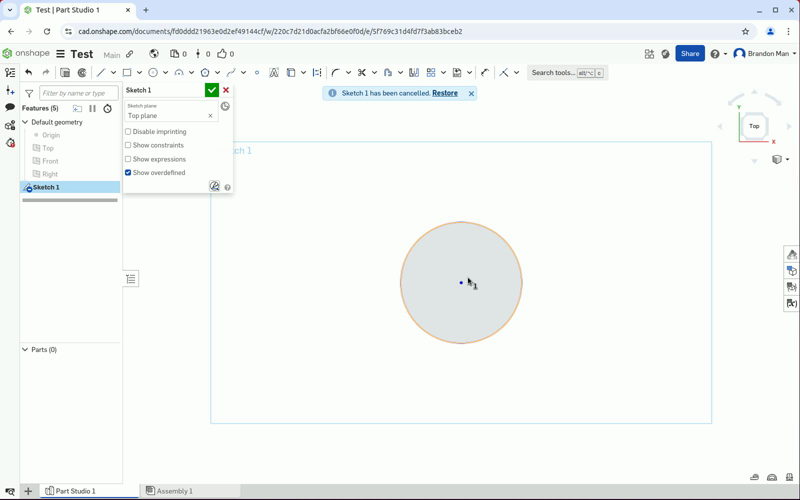
mouse_move(73, 352)
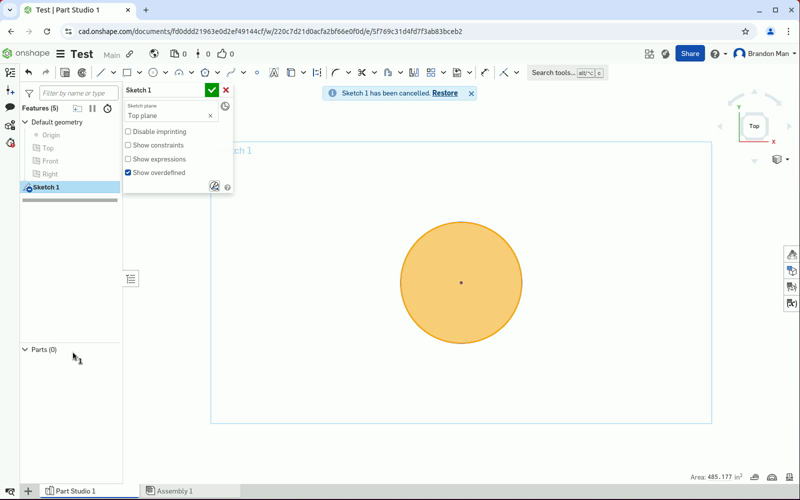
key(shift+y)
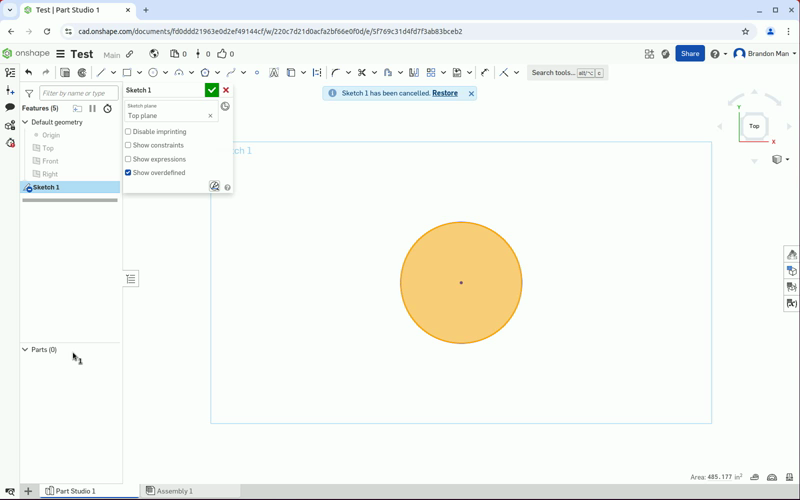
key(shift+e)
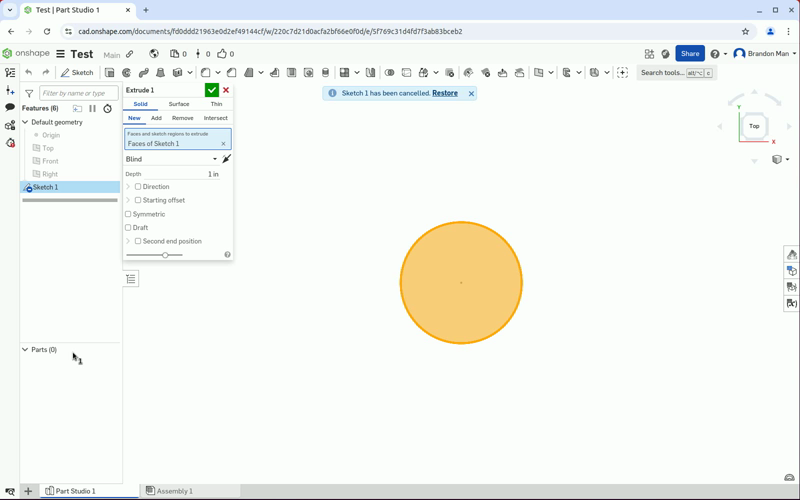
mouse_move(143, 106)
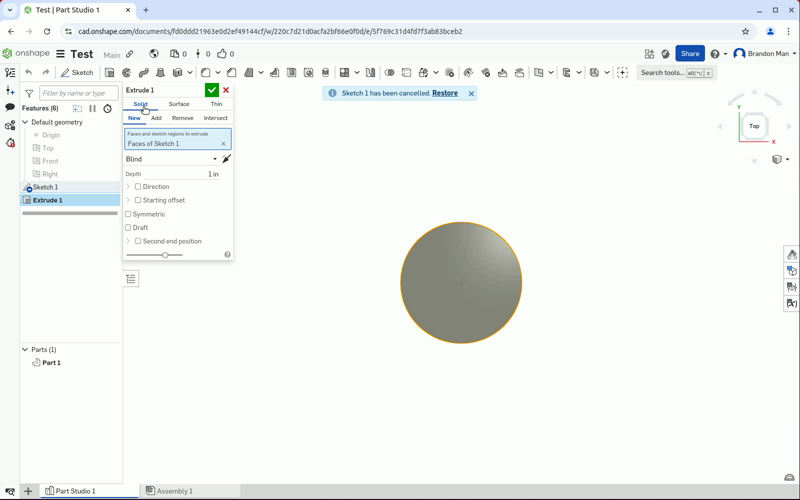
click(143, 106)
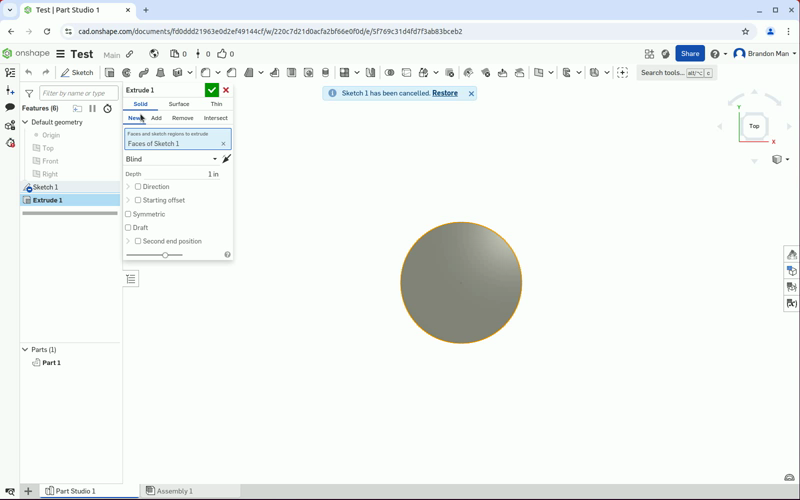
mouse_move(137, 120)
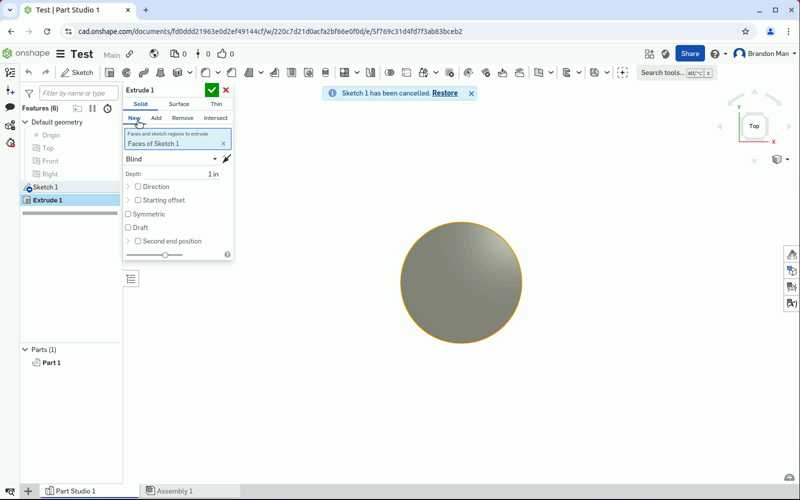
click(137, 120)
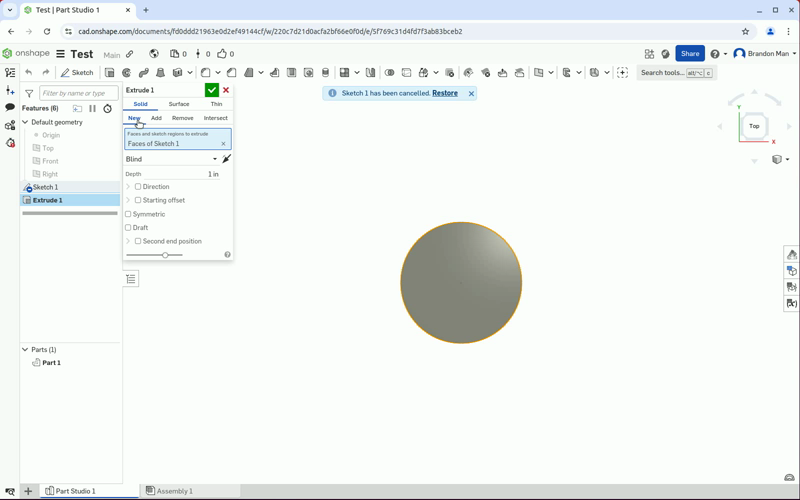
key(tab, 4)
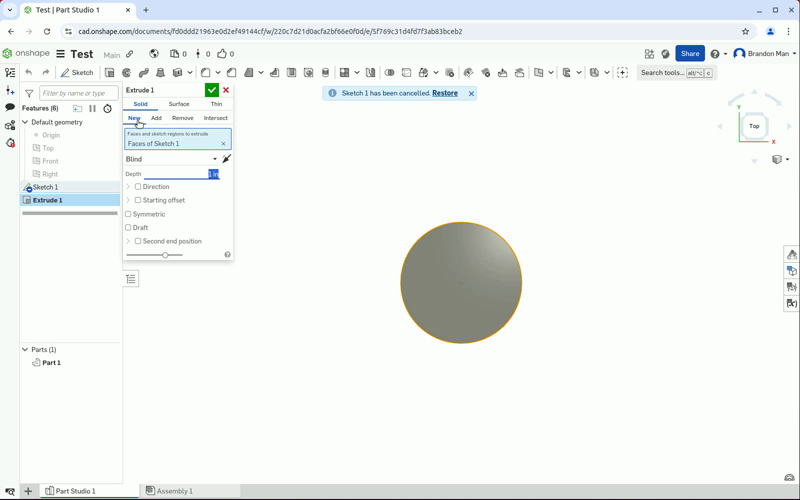
text(12.998)
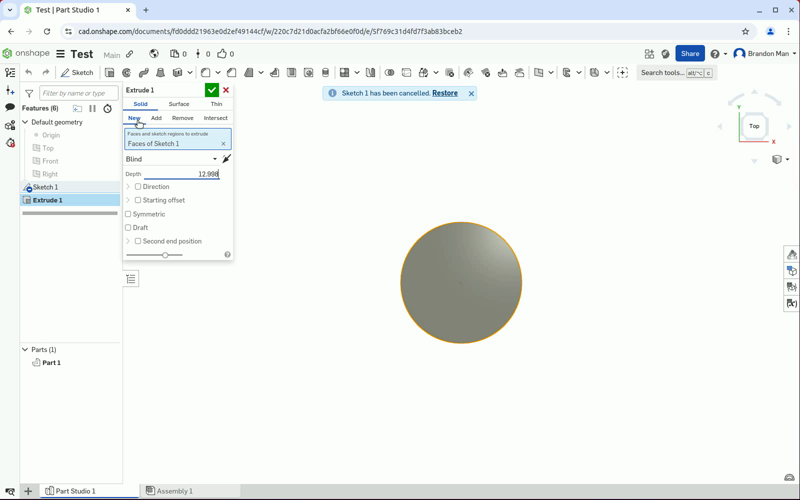
key(enter)
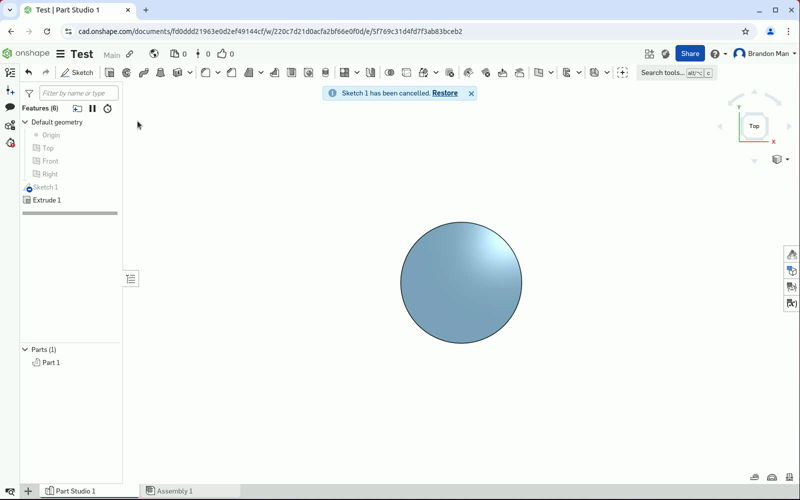
key(shift+h)
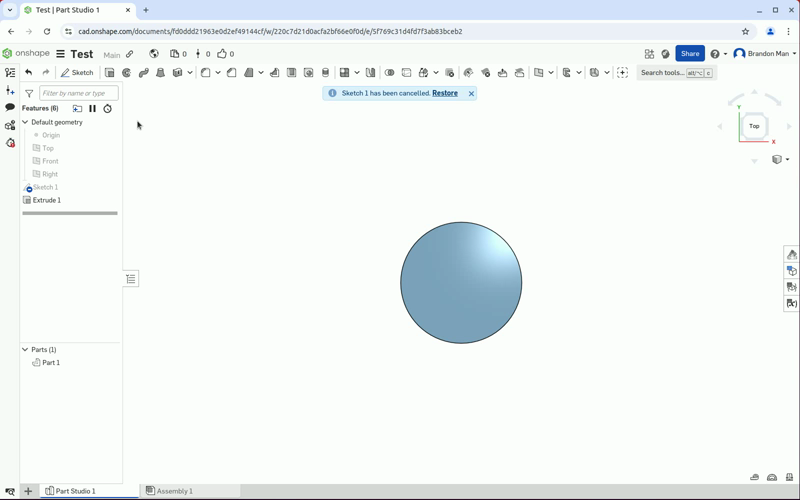
key(shift+h)
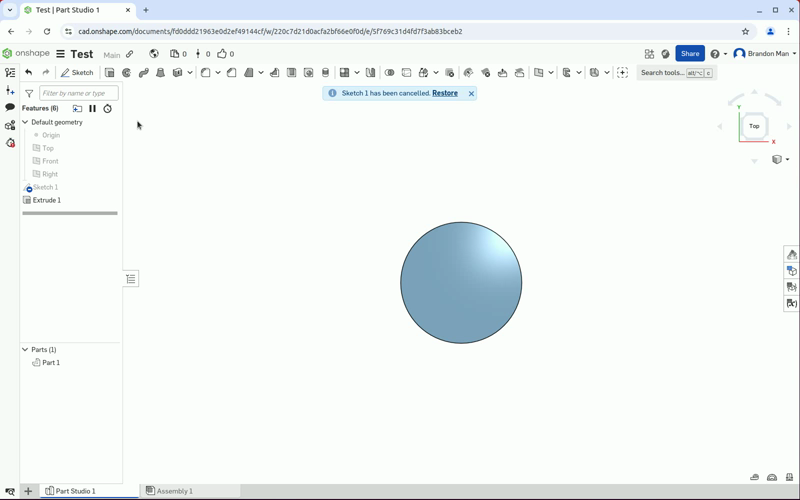
mouse_move(73, 189)
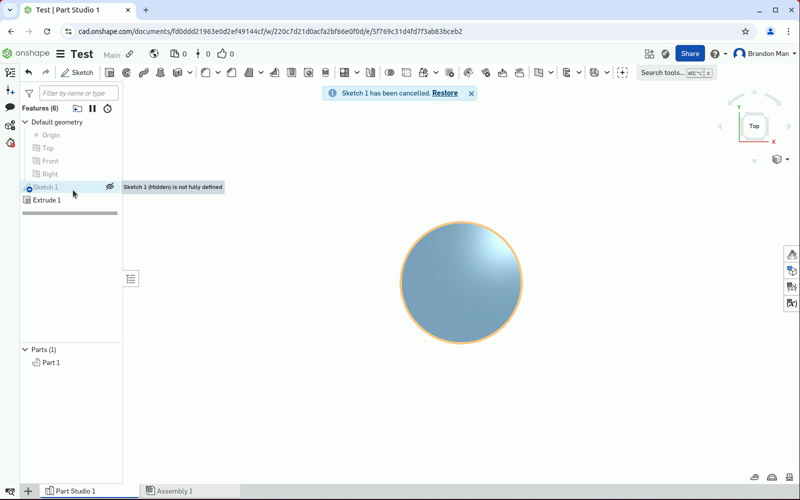
click(73, 189)
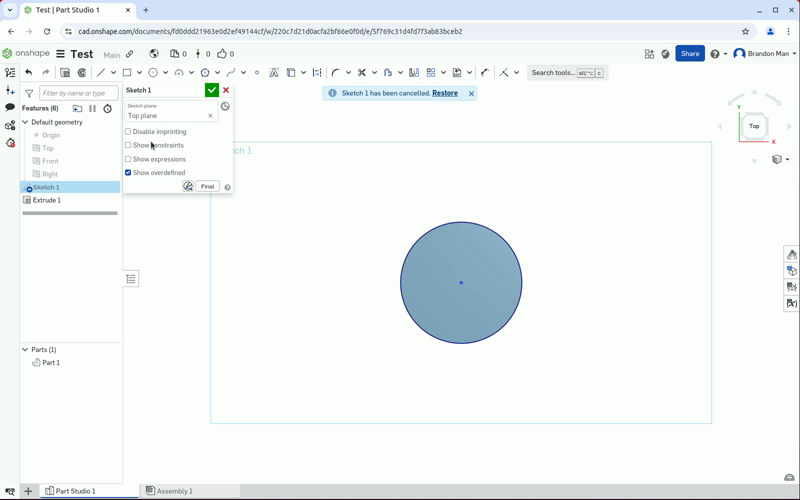
mouse_move(229, 92)
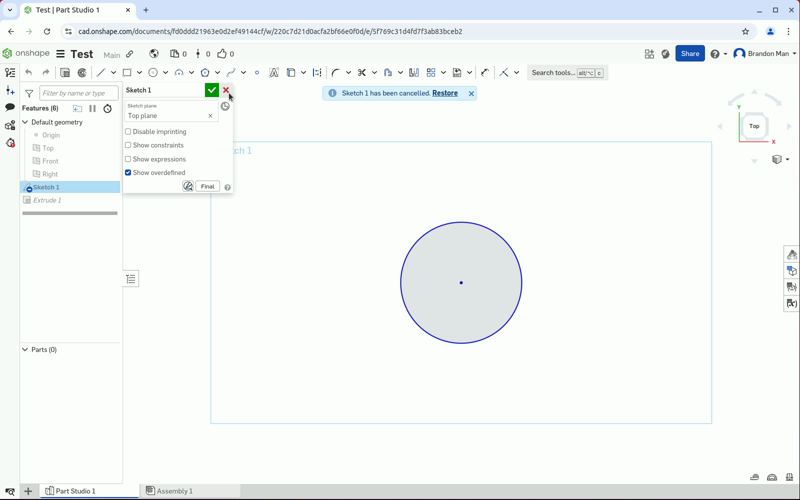
click(229, 92)
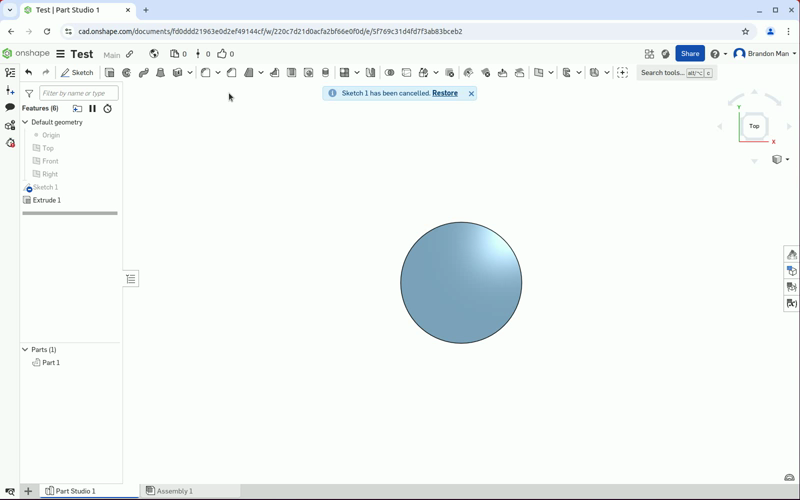
mouse_move(541, 75)
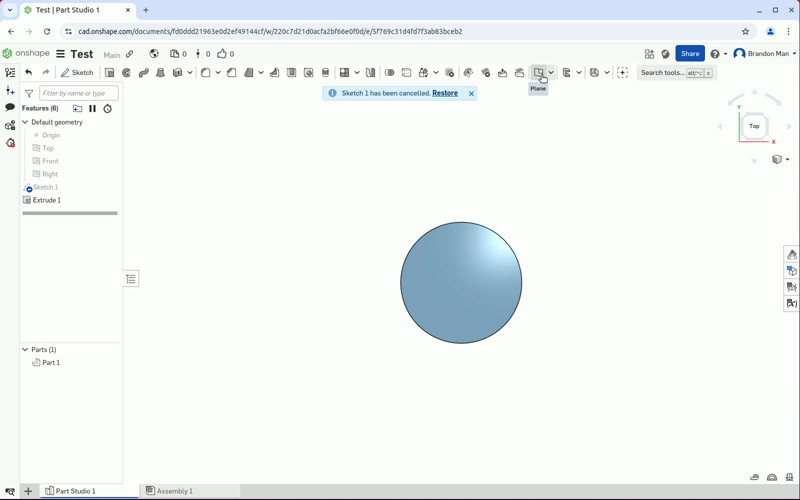
click(541, 75)
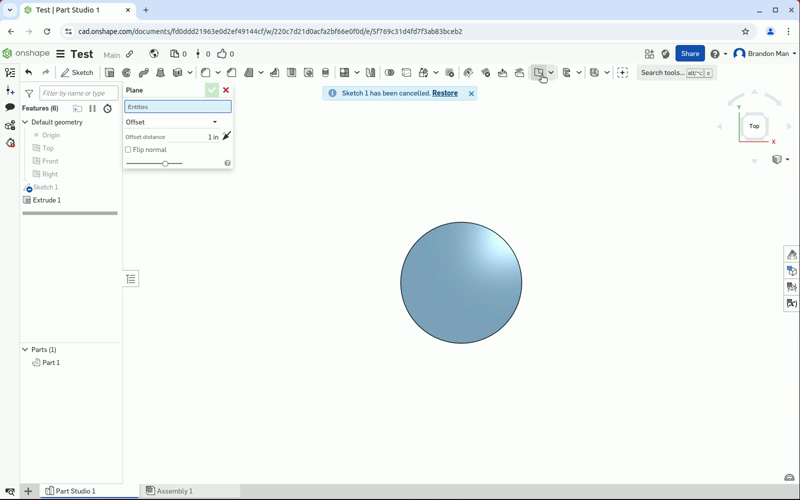
mouse_move(73, 150)
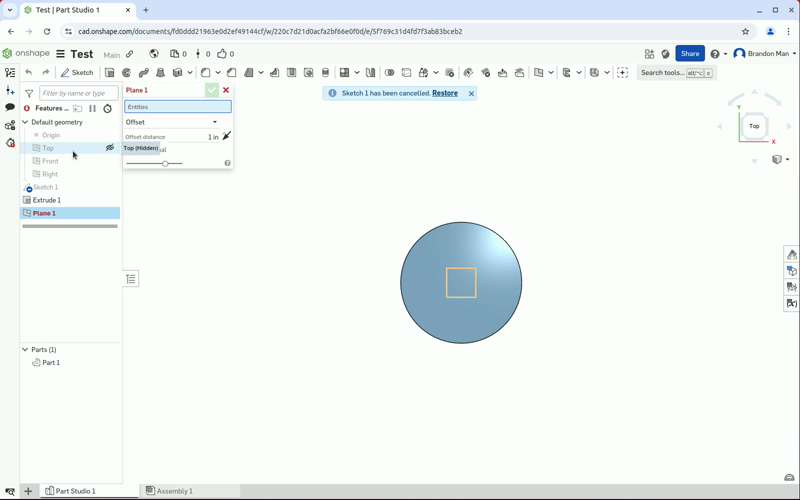
click(73, 150)
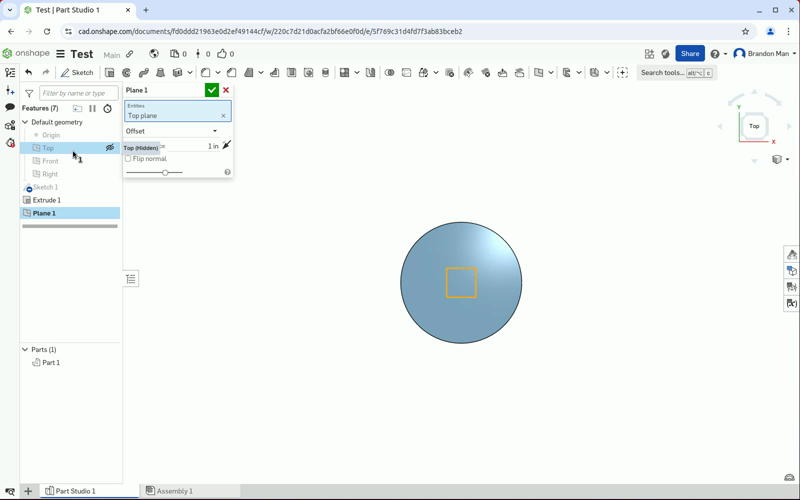
key(tab, 2)
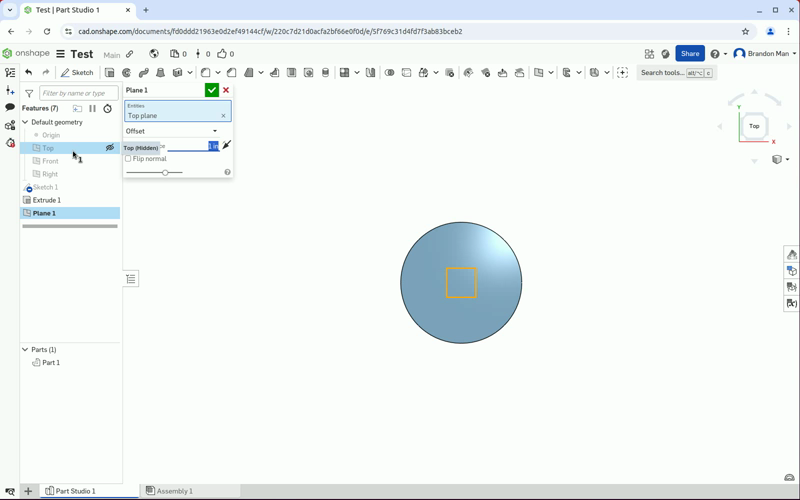
text(13.002)
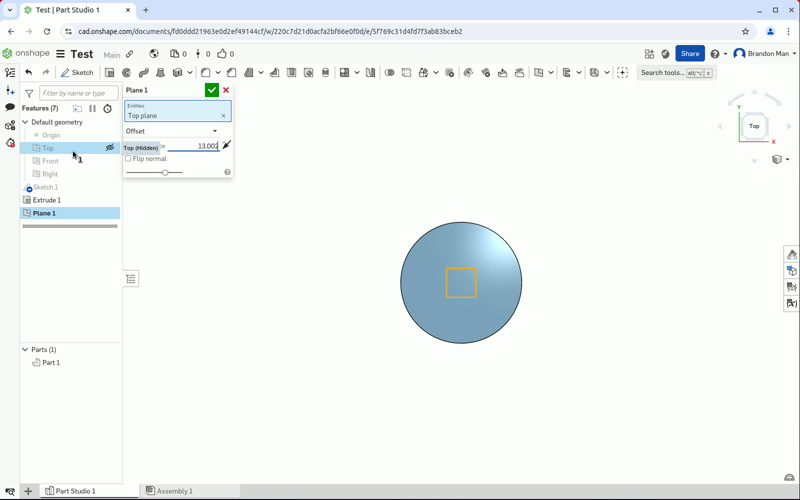
key(enter, 2)
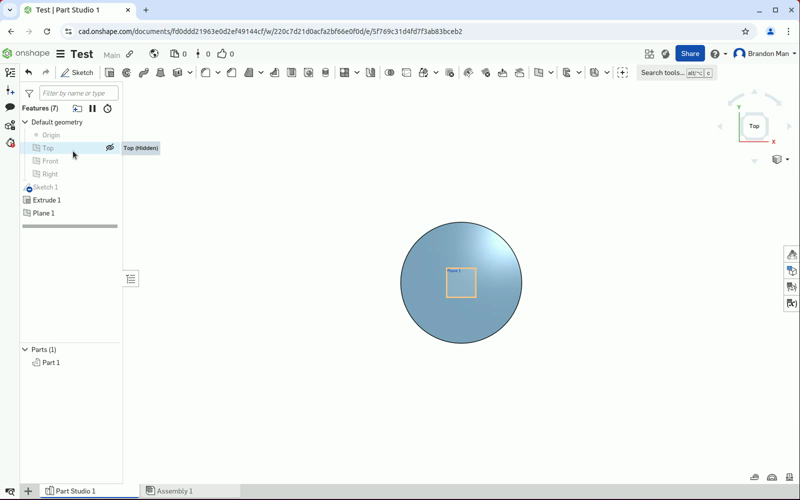
key(shift+s)
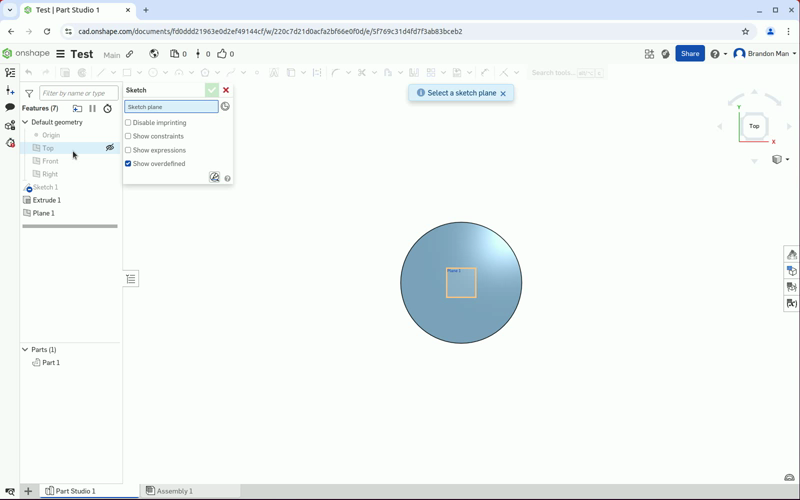
mouse_move(73, 215)
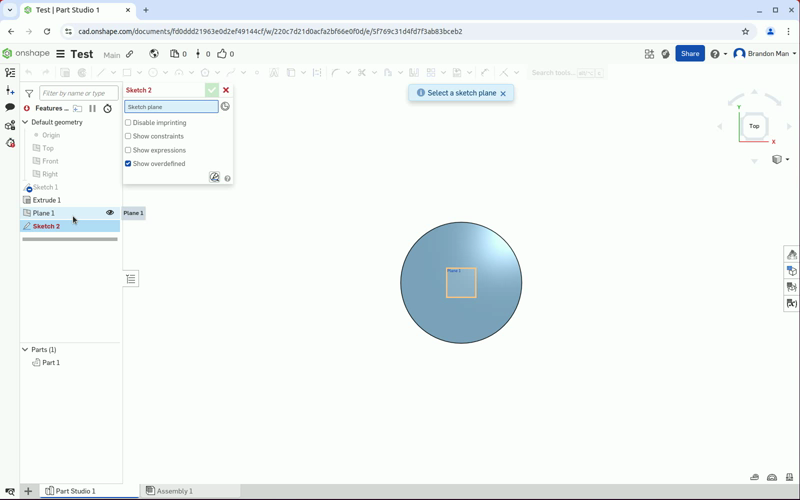
click(73, 215)
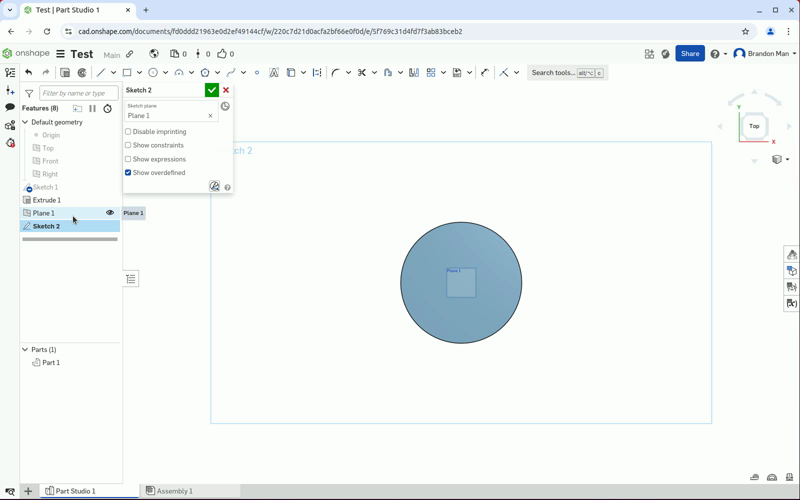
mouse_move(73, 352)
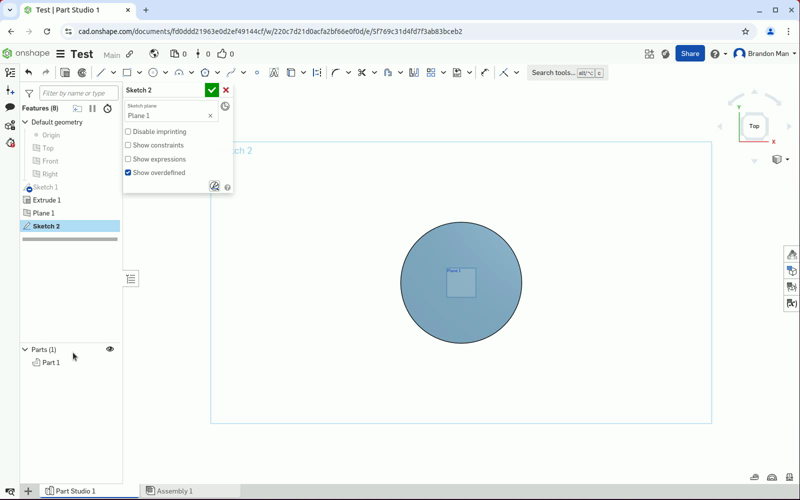
key(y)
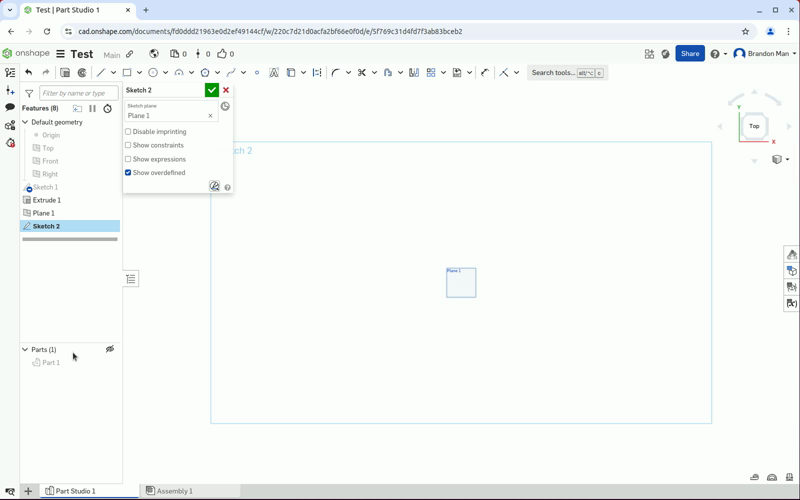
key(c)
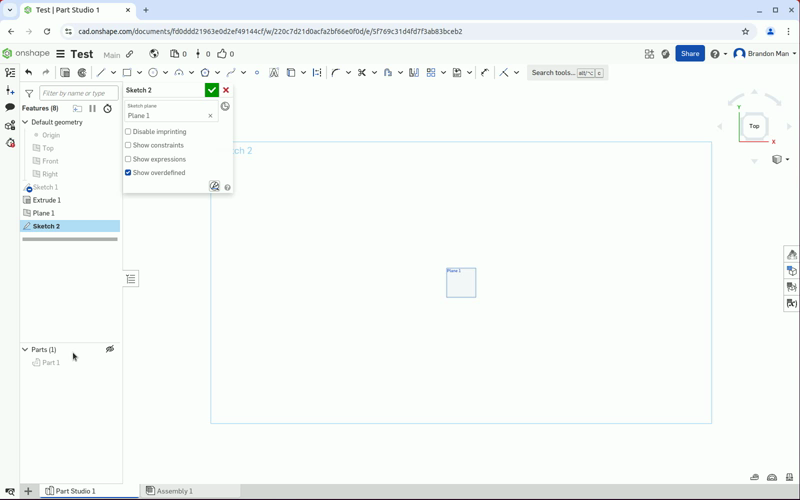
key_down(shift)
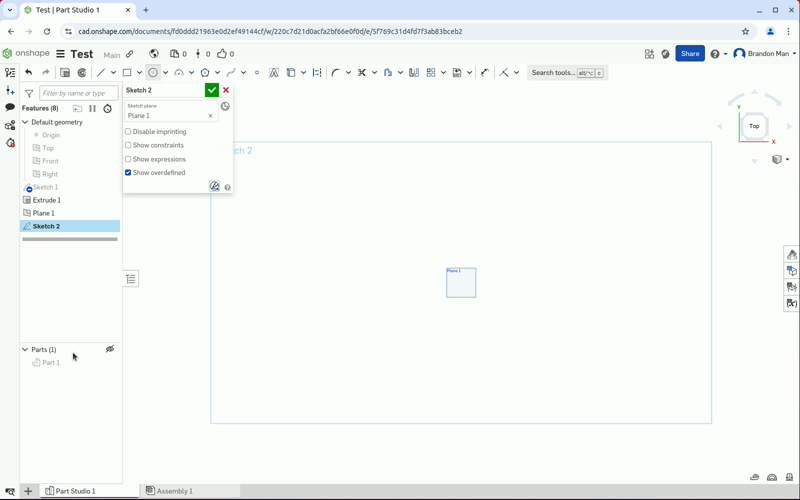
mouse_move(461, 282)
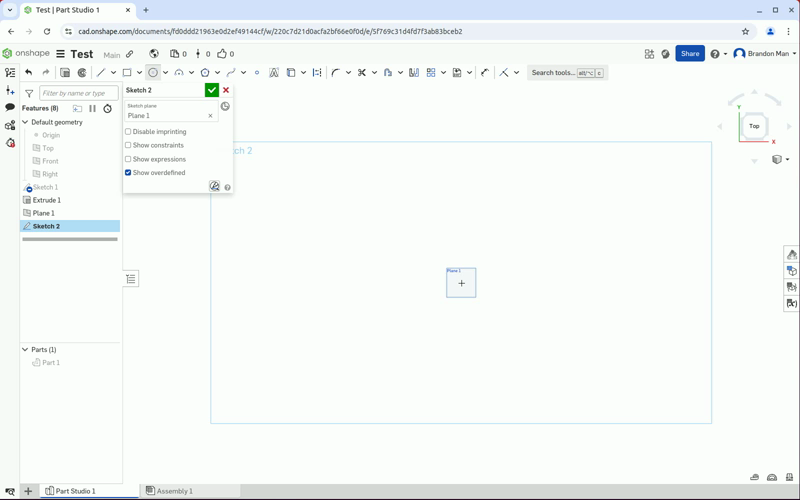
click(461, 282)
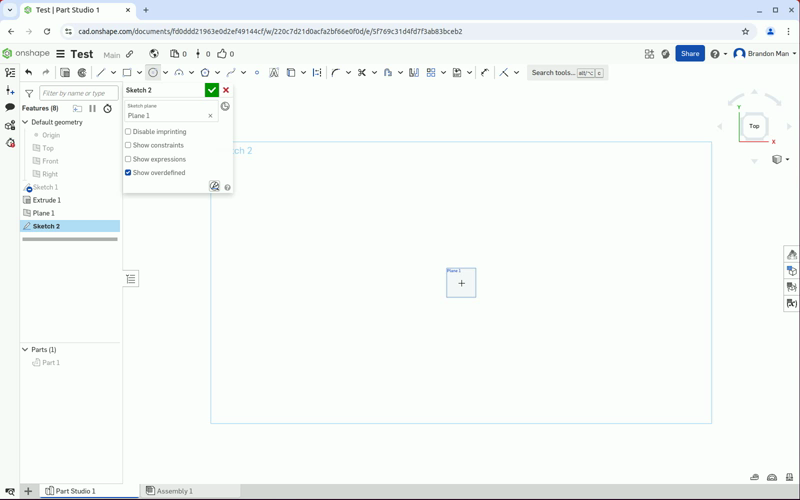
key_up(shift)
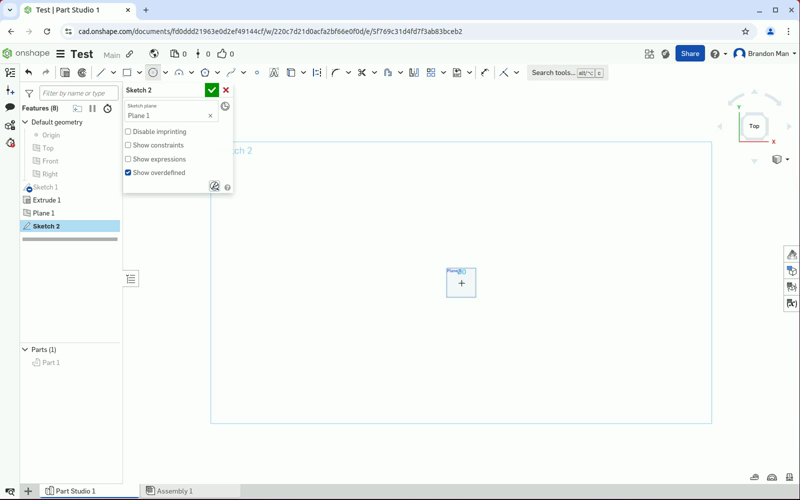
mouse_move(510, 282)
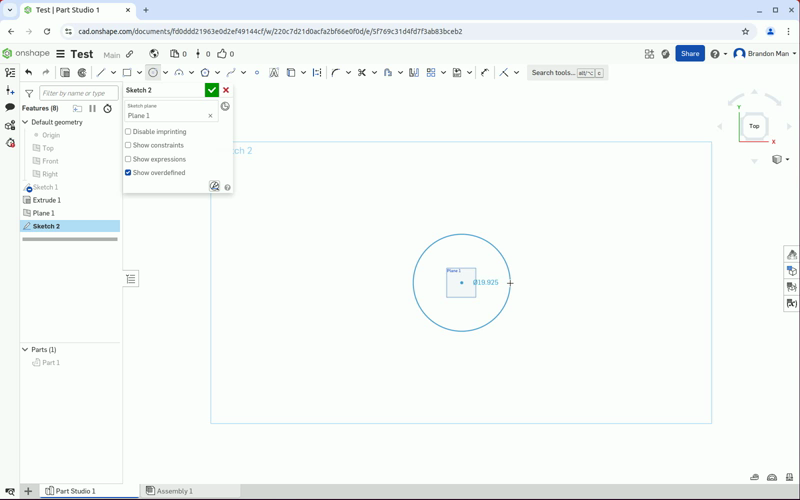
click(510, 282)
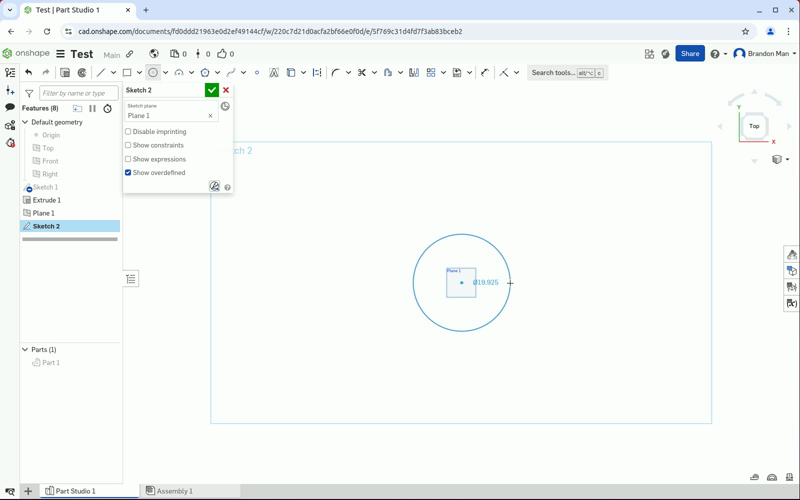
key(esc)
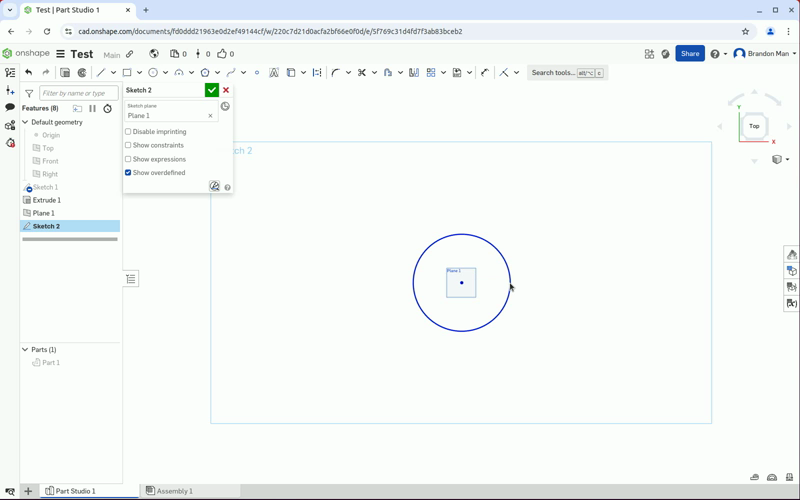
mouse_move(426, 285)
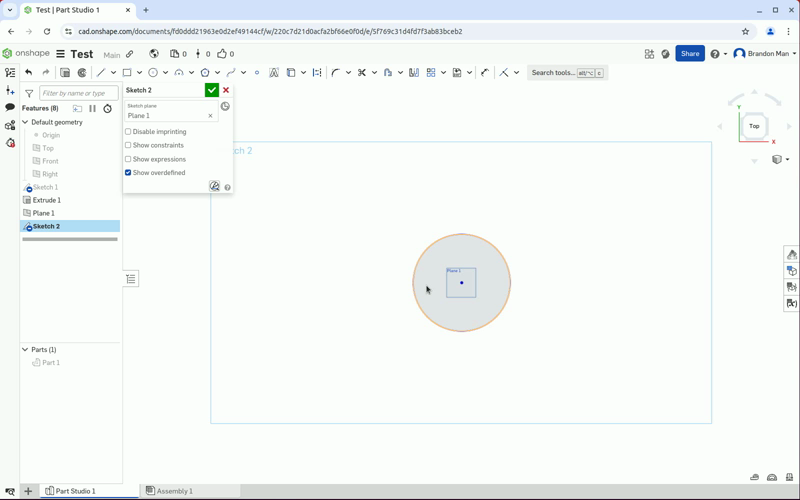
click(426, 285)
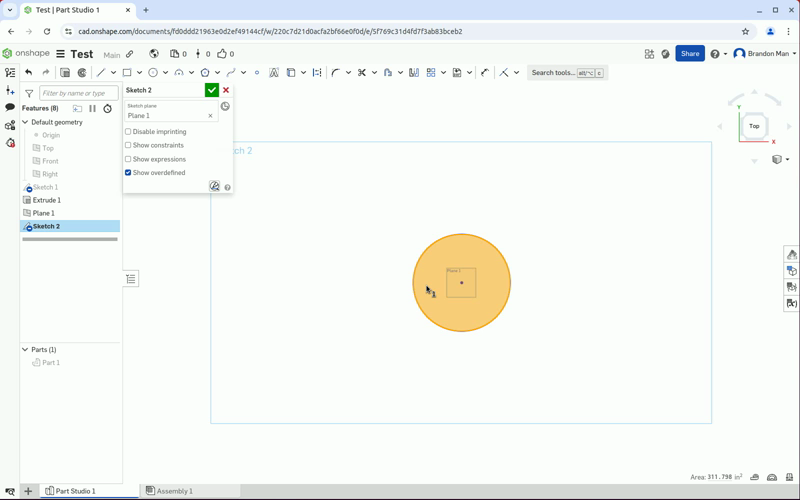
mouse_move(73, 352)
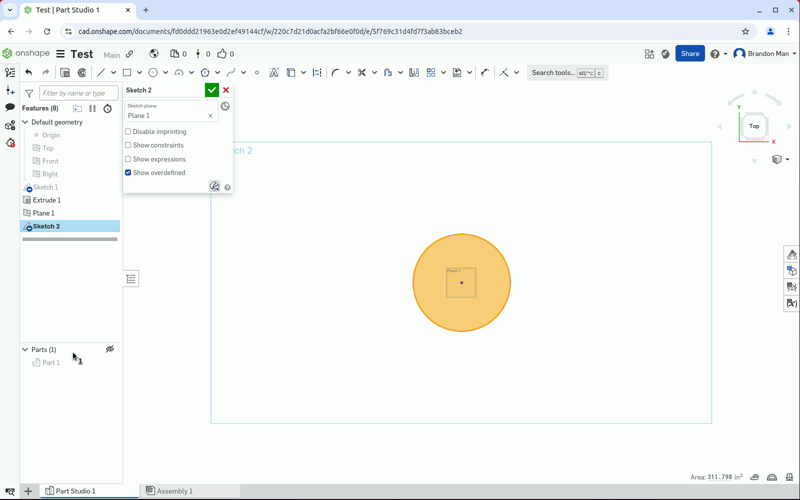
key(shift+y)
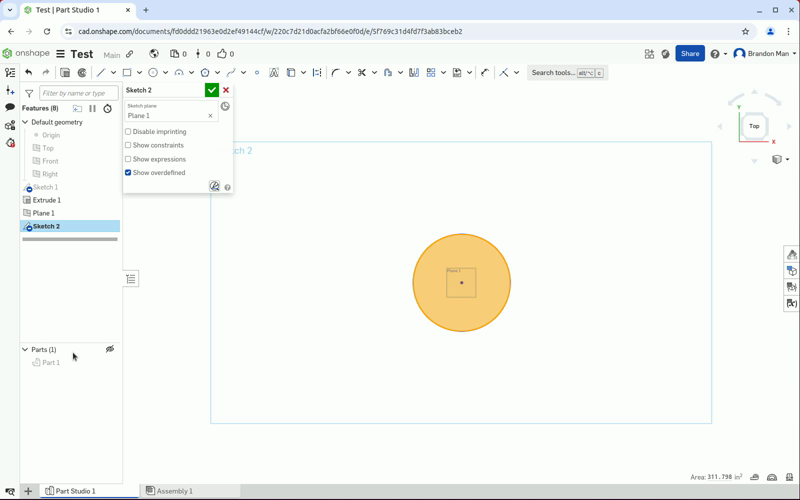
key(shift+e)
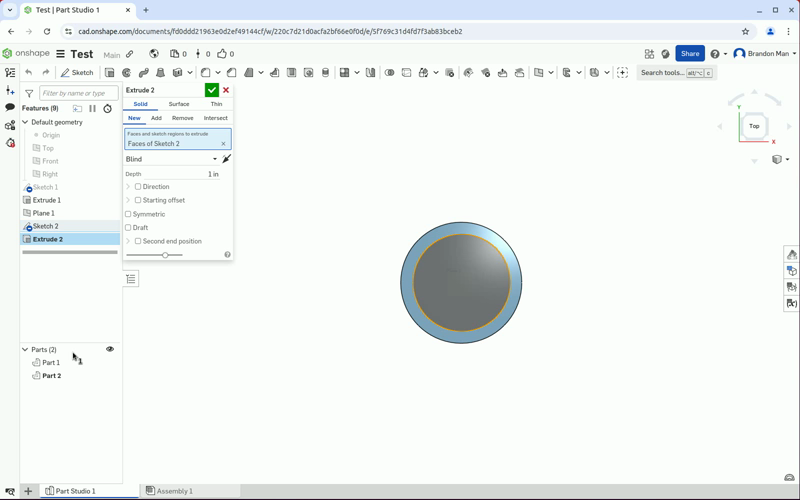
mouse_move(143, 106)
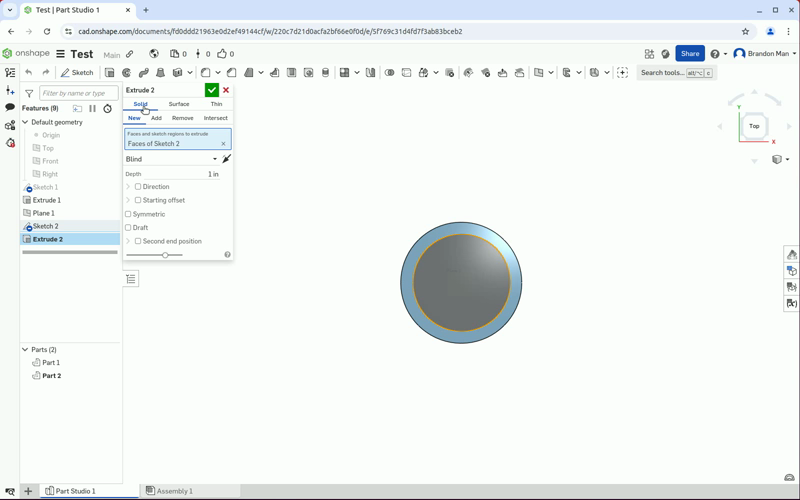
click(143, 106)
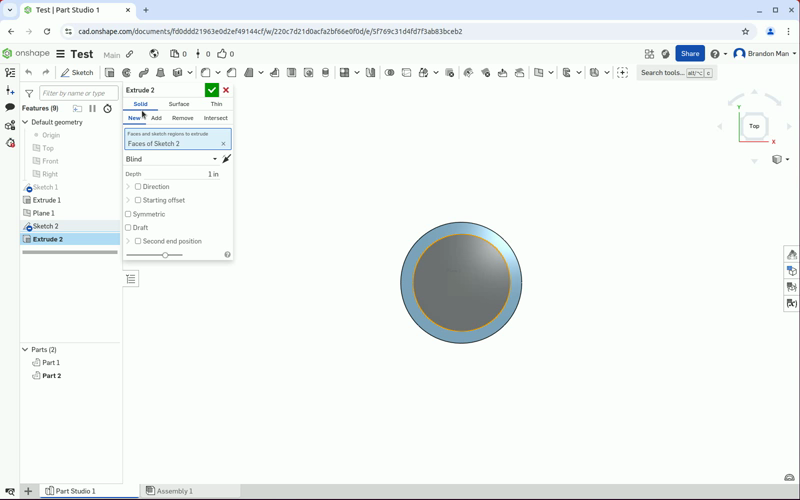
mouse_move(137, 120)
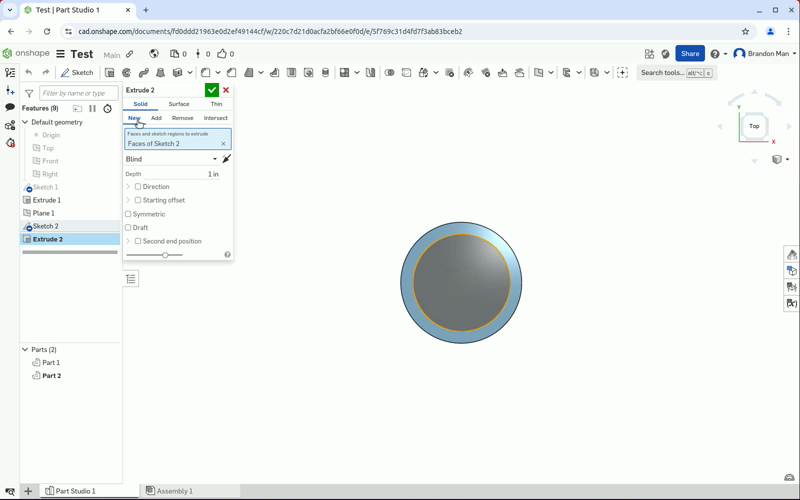
click(137, 120)
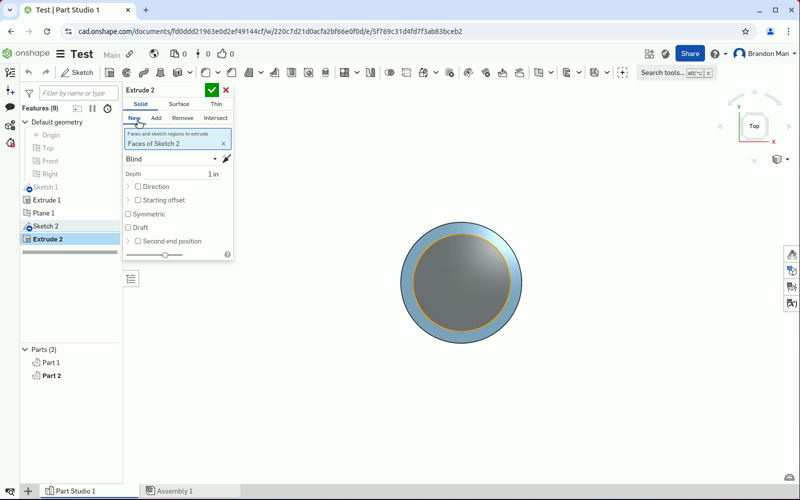
key(tab, 4)
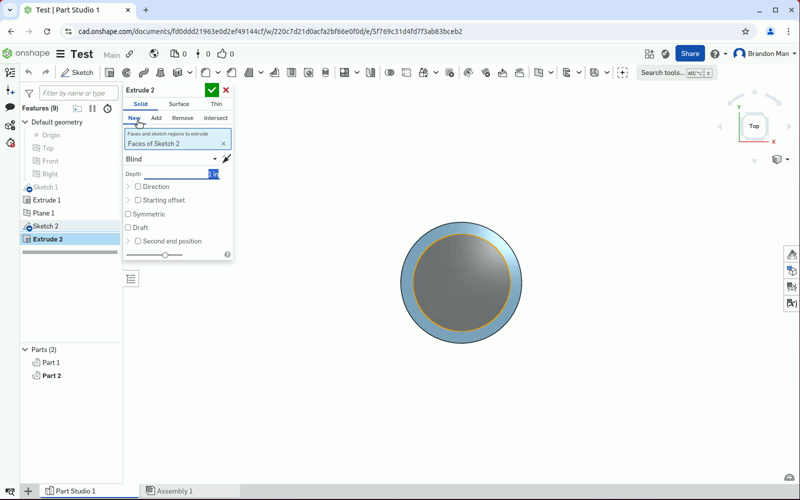
text(10.11)
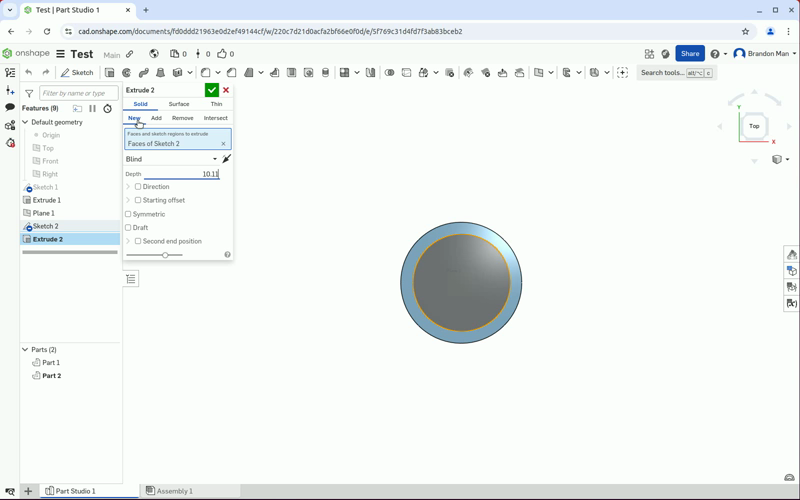
key(enter)
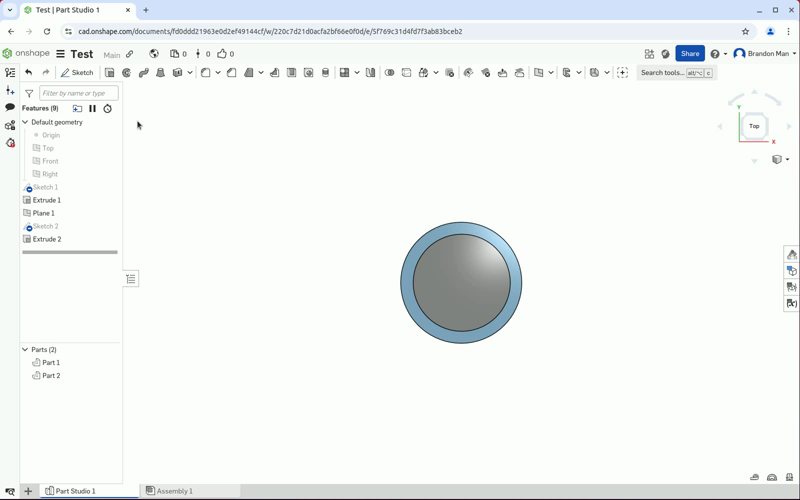
key(shift+h)
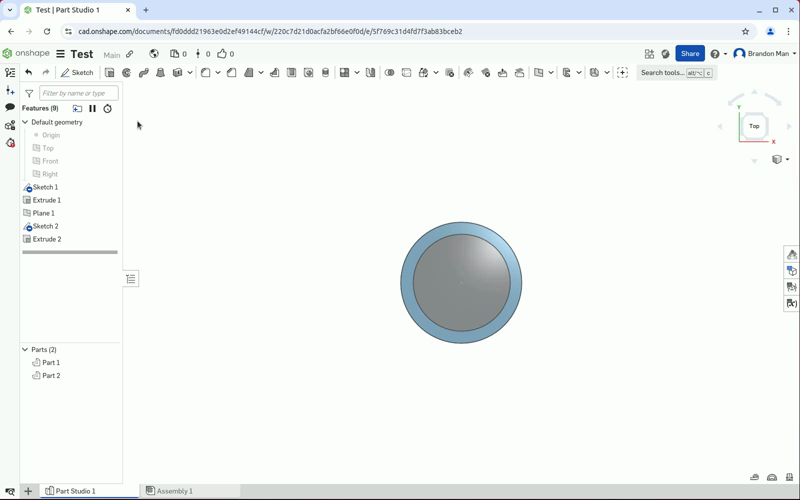
key(shift+h)
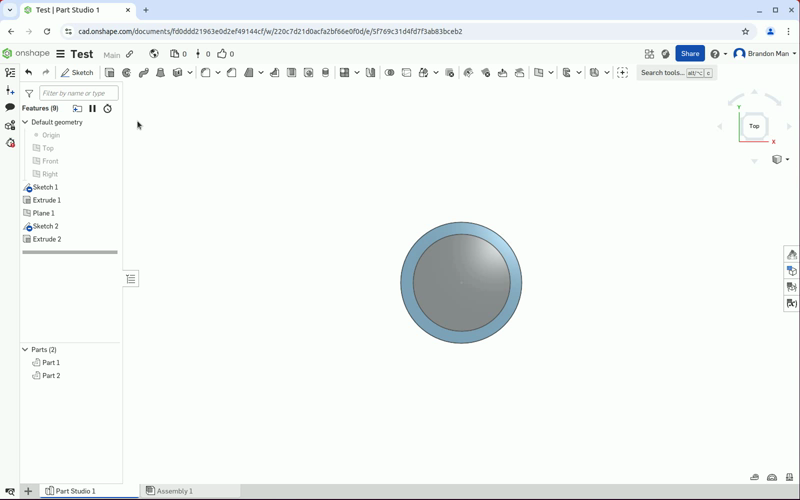
key(shift+7)
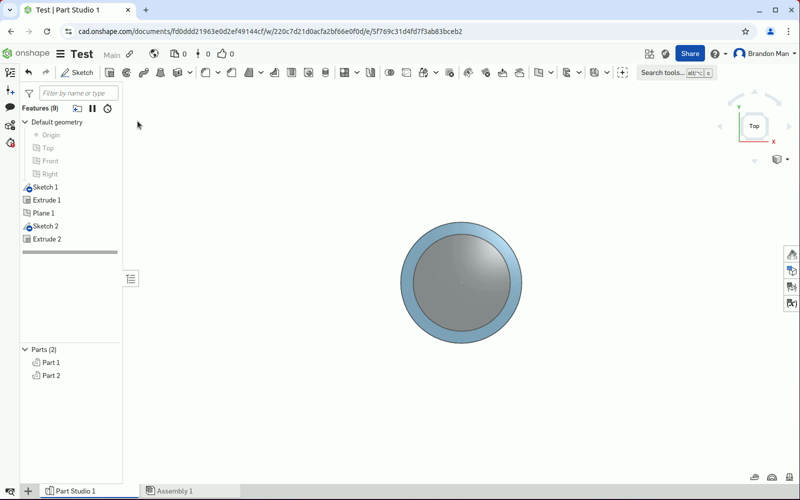
key(up, 3)
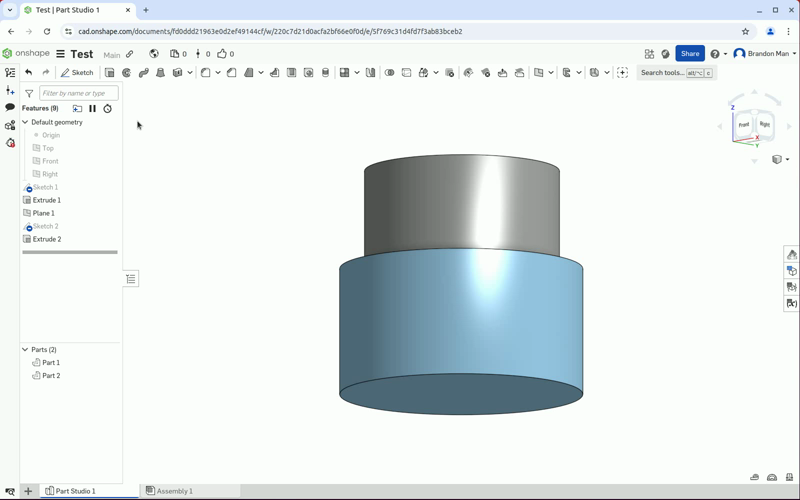
key(left, 3)
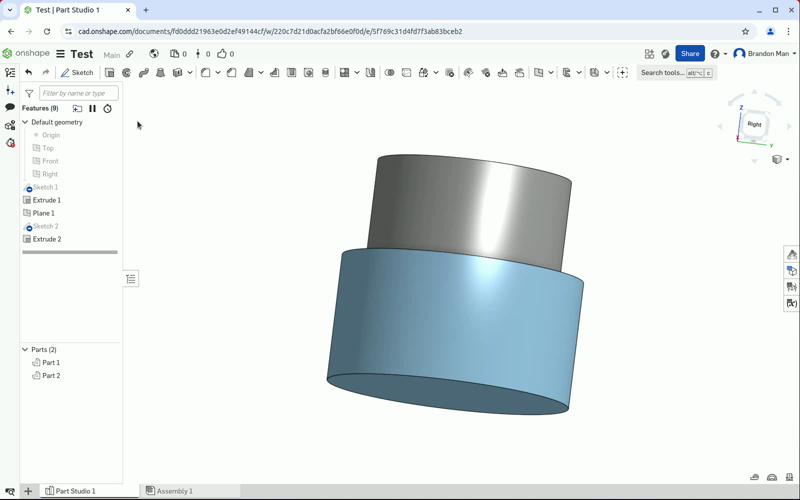
key(right, 3)
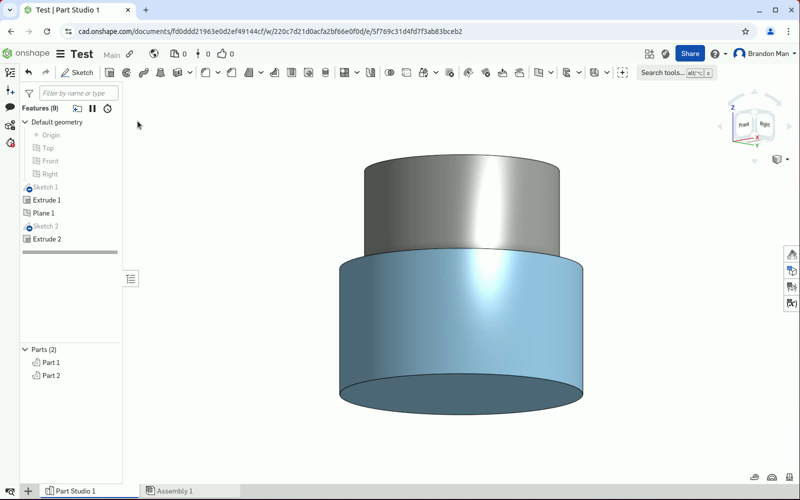
key(down, 3)
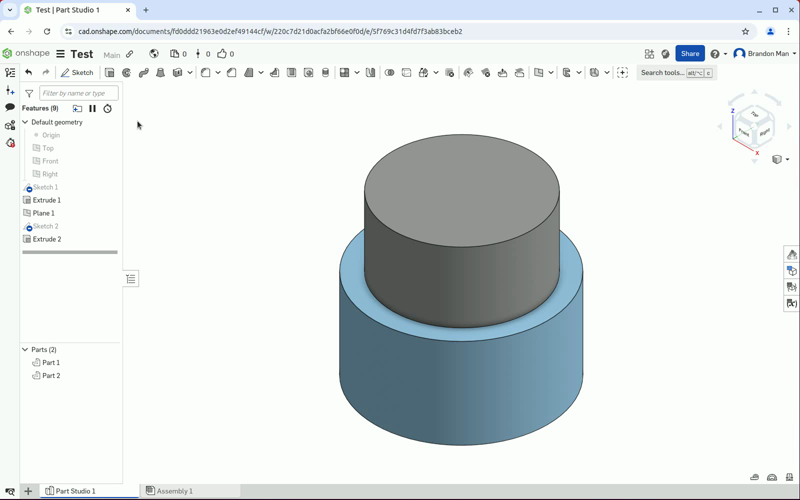
mouse_move(73, 189)
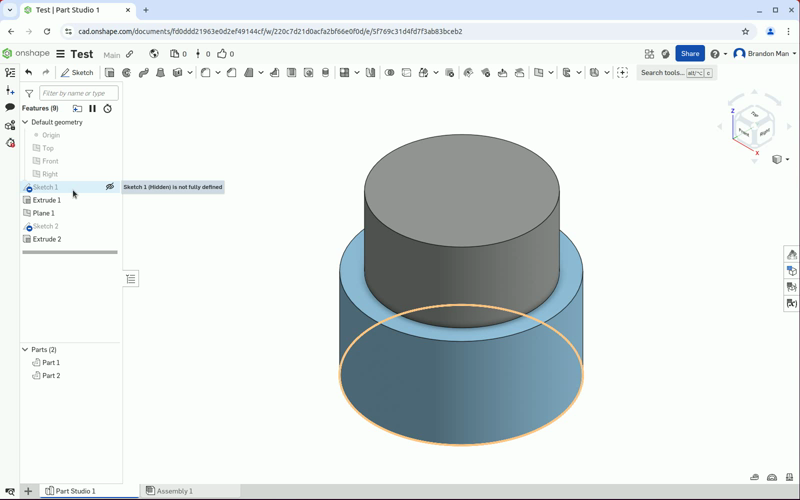
click(73, 189)